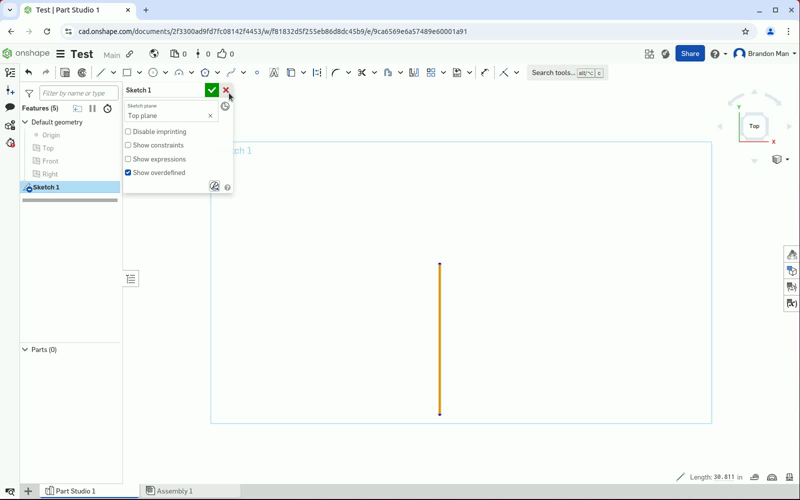
key(shift+h)
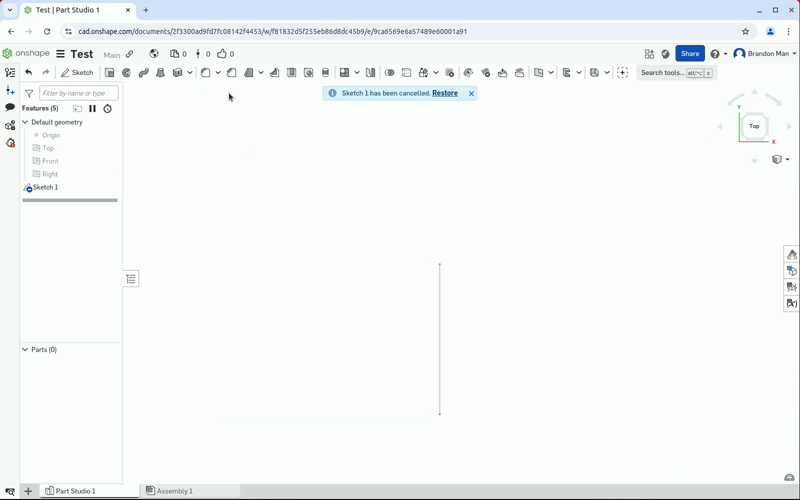
key(shift+s)
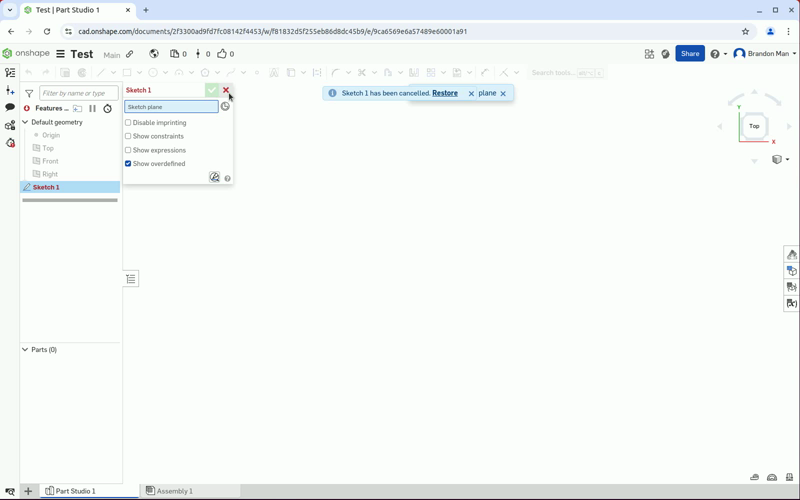
mouse_move(73, 150)
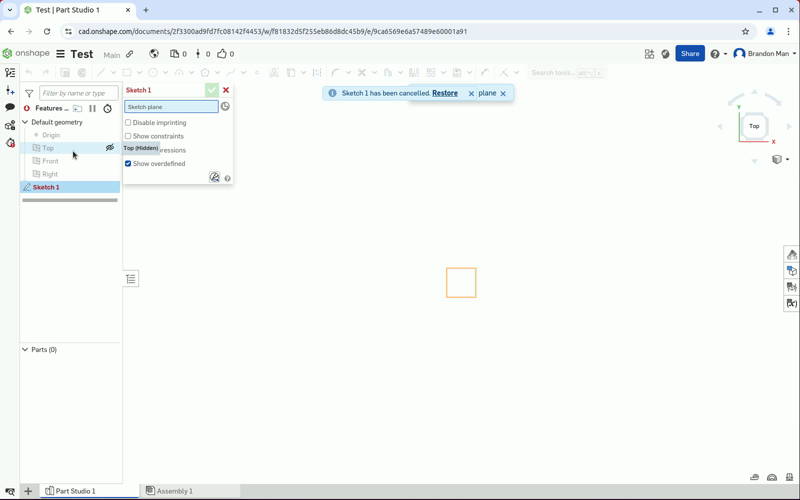
click(73, 150)
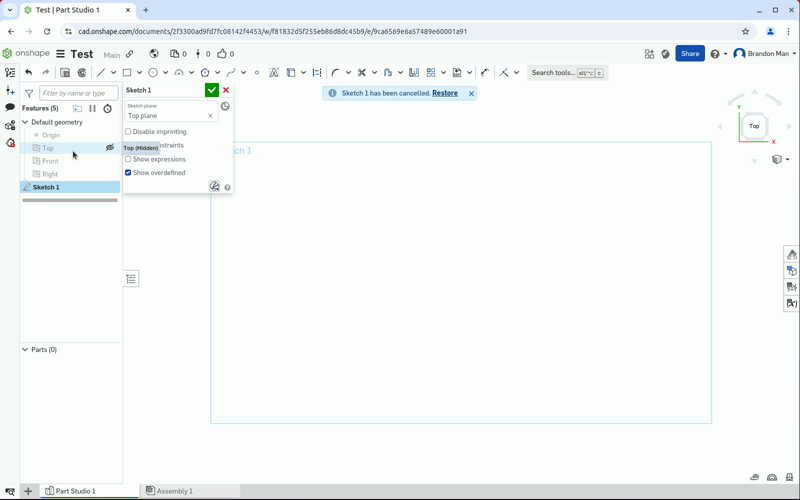
mouse_move(73, 352)
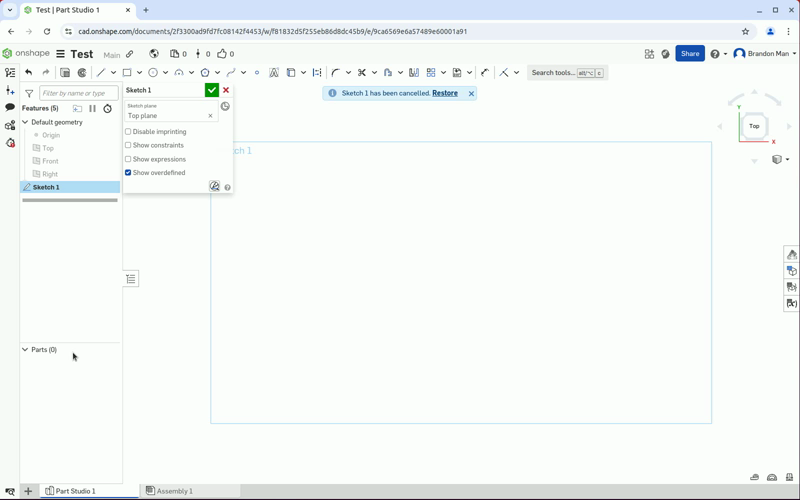
key(y)
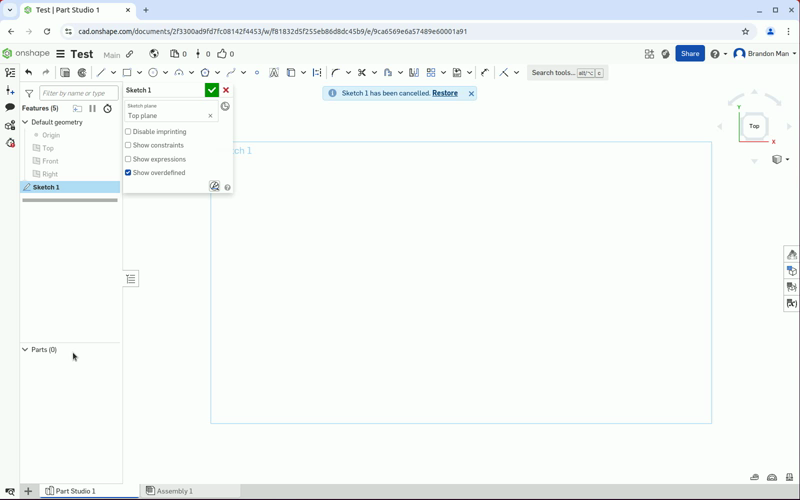
key(c)
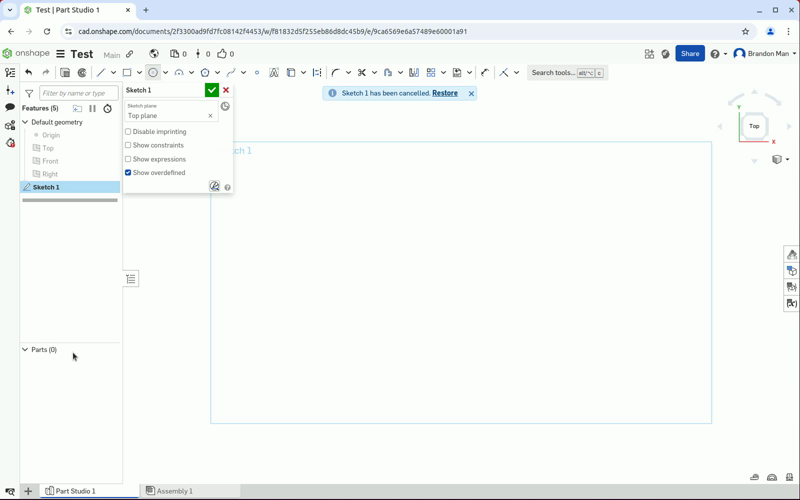
key_down(shift)
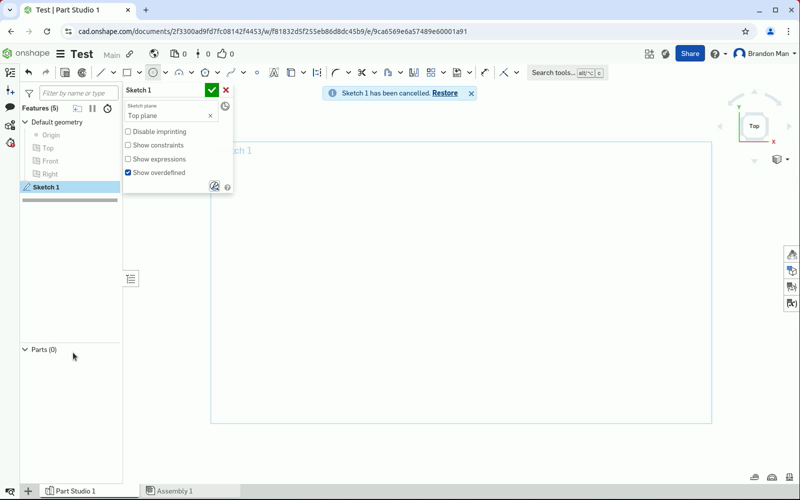
mouse_move(460, 282)
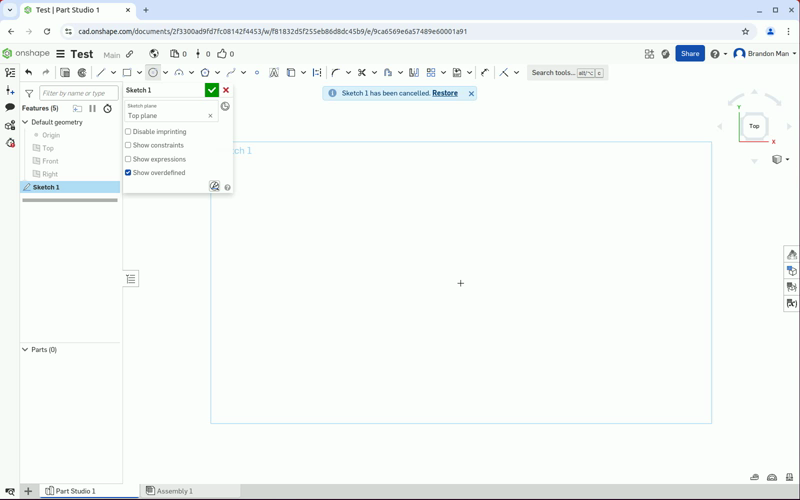
click(460, 282)
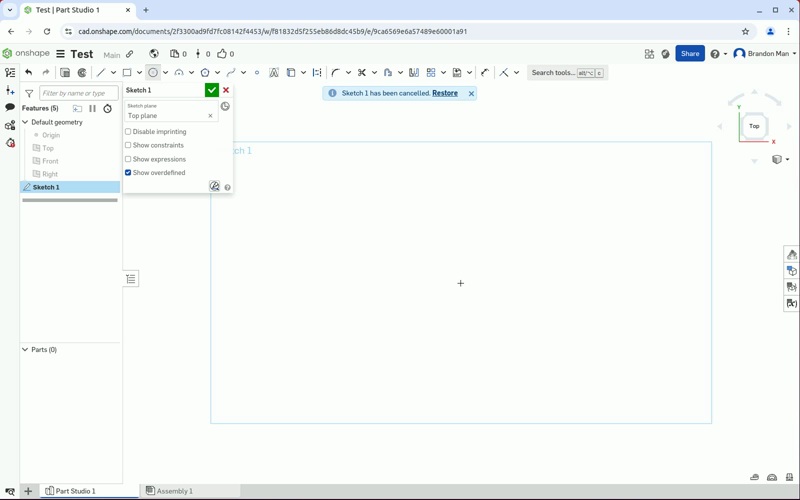
key_up(shift)
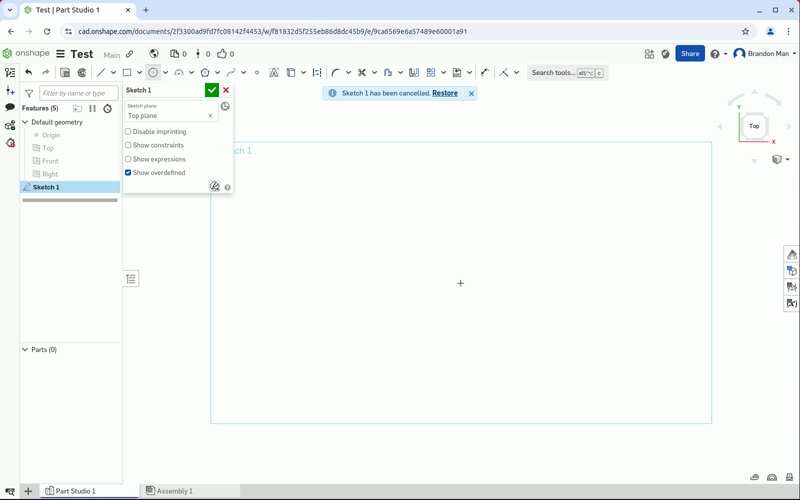
mouse_move(533, 282)
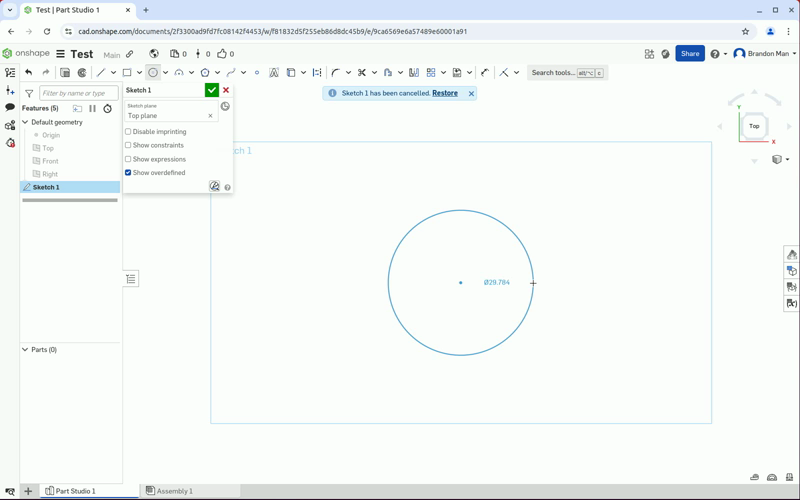
click(533, 282)
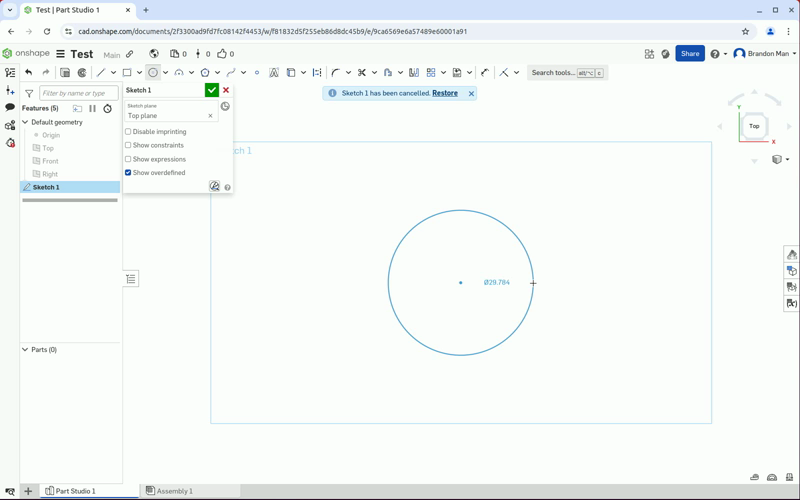
key(esc)
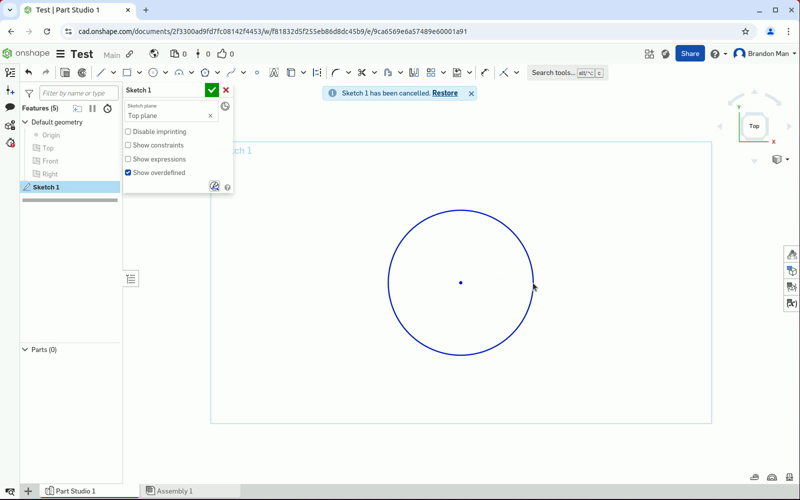
mouse_move(496, 292)
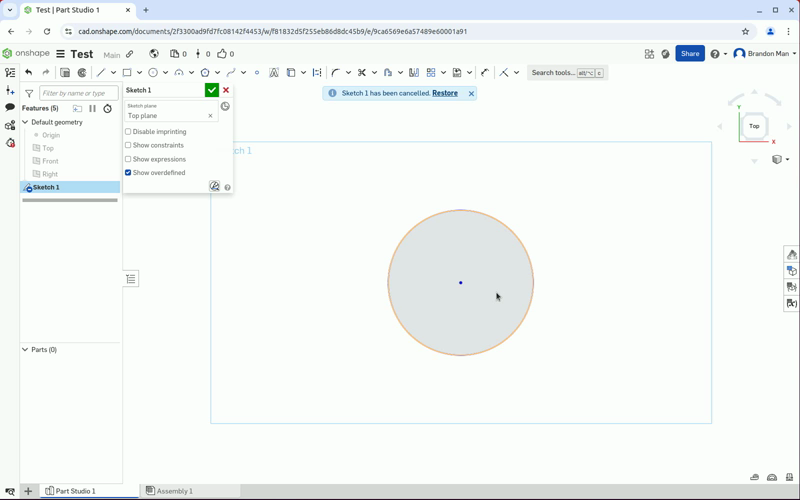
click(496, 292)
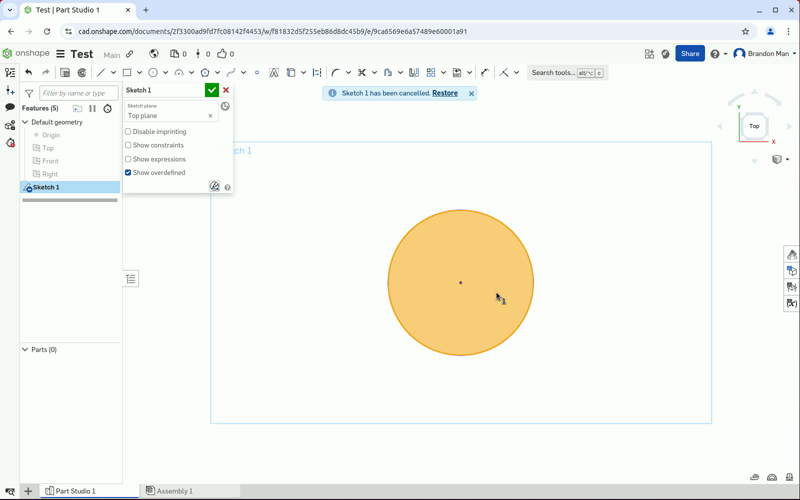
mouse_move(73, 352)
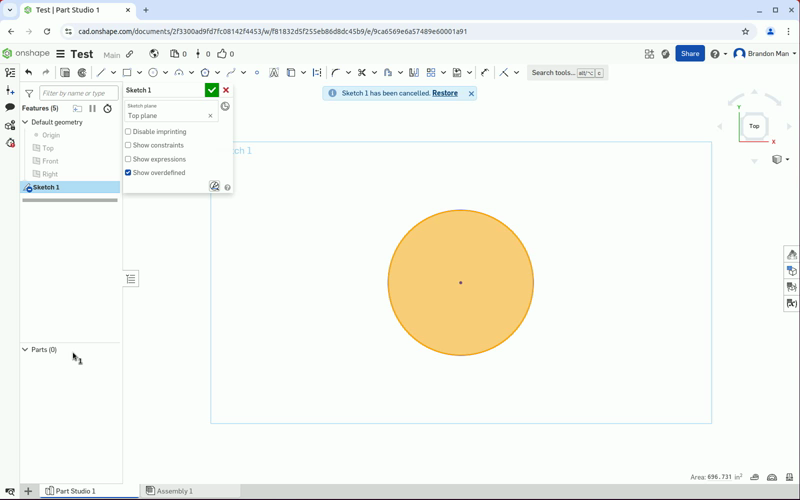
key(shift+y)
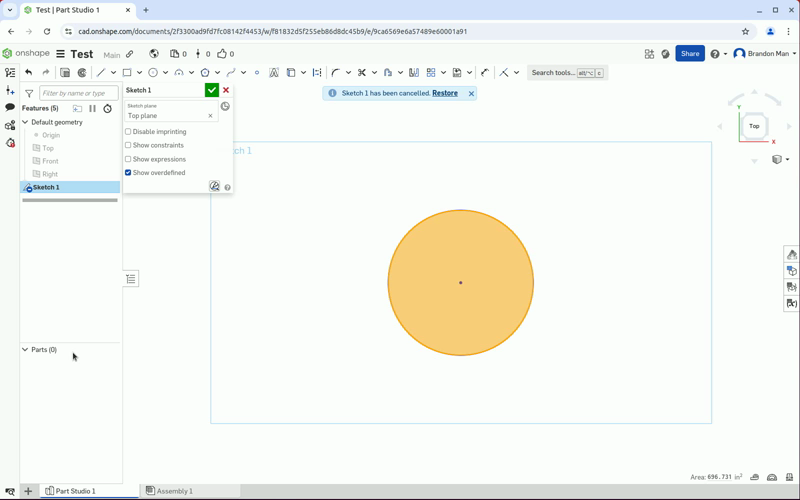
key(shift+e)
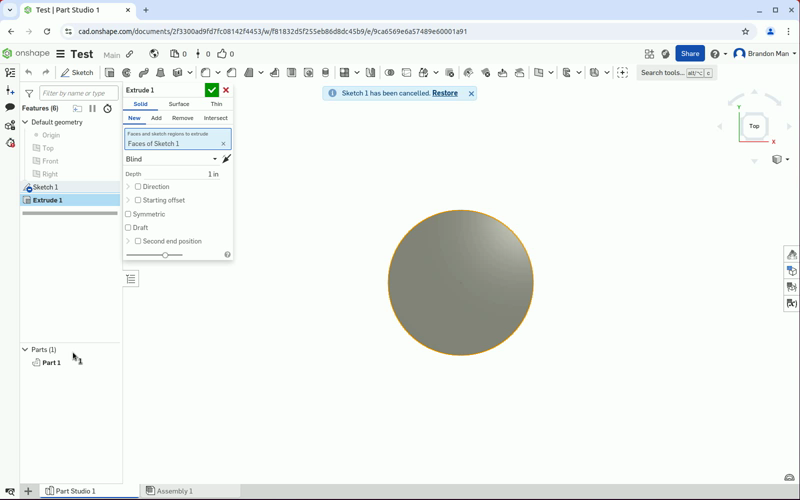
mouse_move(143, 106)
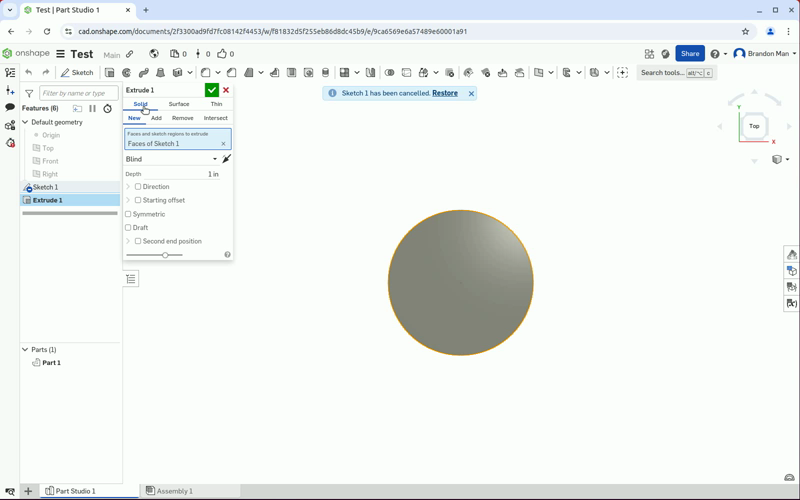
click(143, 106)
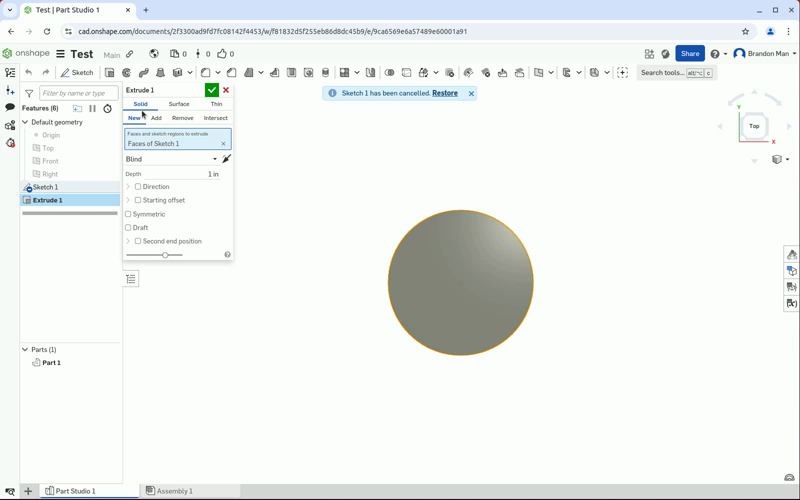
mouse_move(137, 120)
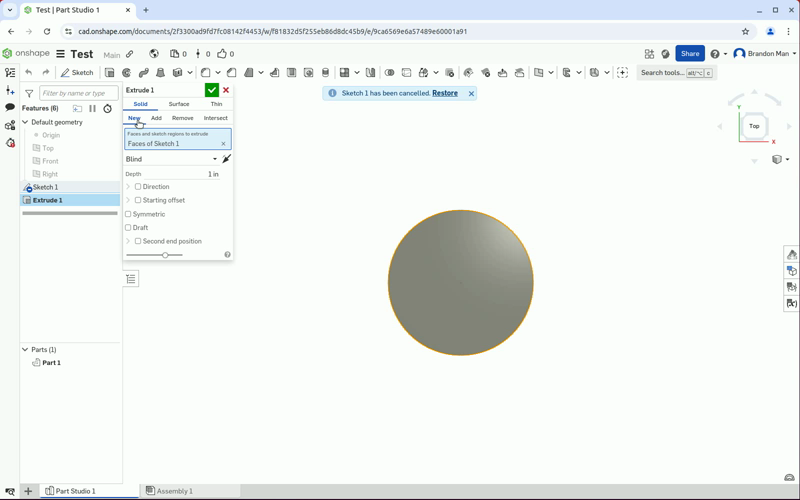
click(137, 120)
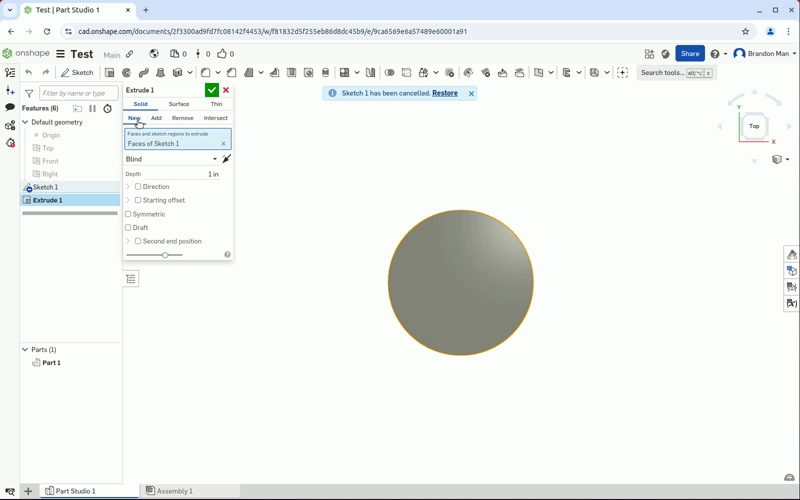
key(tab, 4)
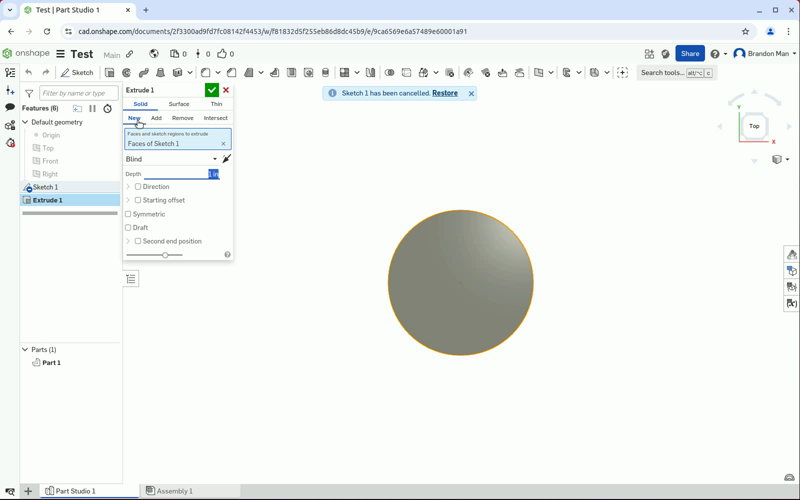
text(8.184)
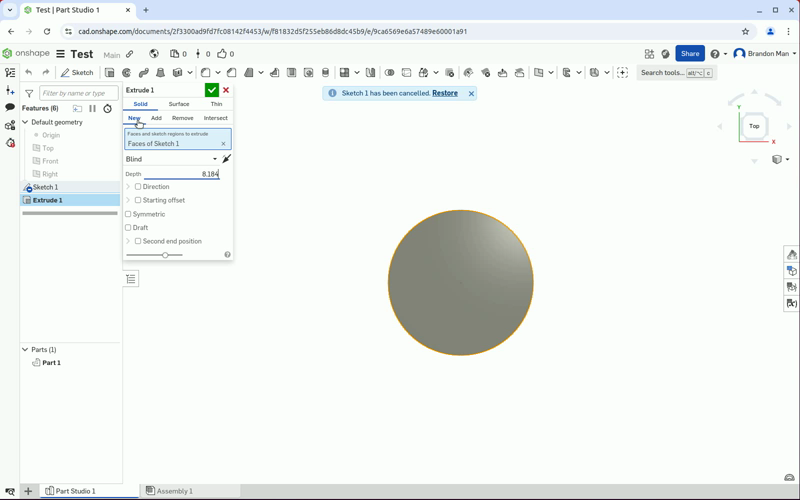
key(enter)
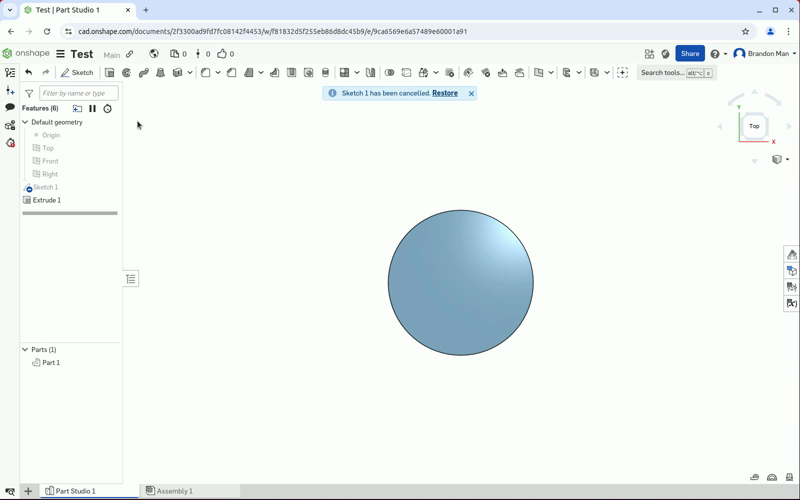
key(shift+h)
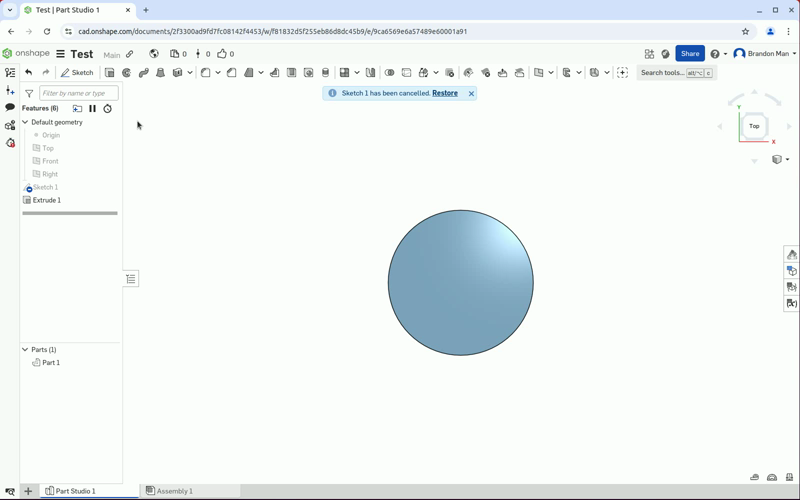
key(shift+h)
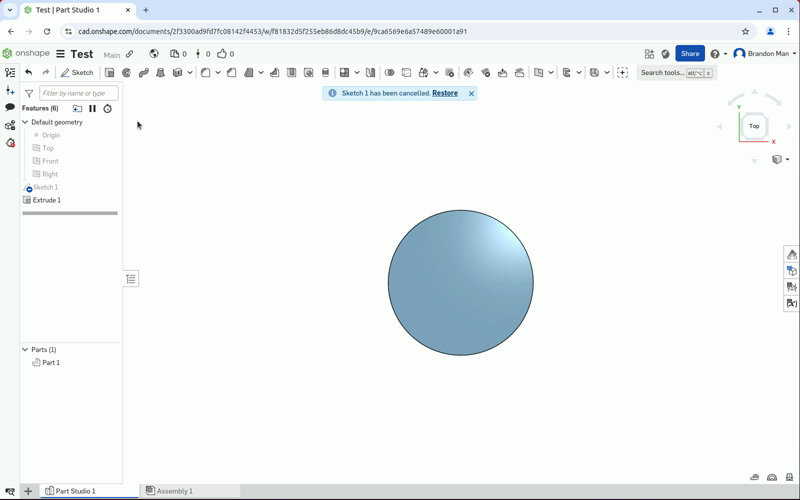
mouse_move(73, 189)
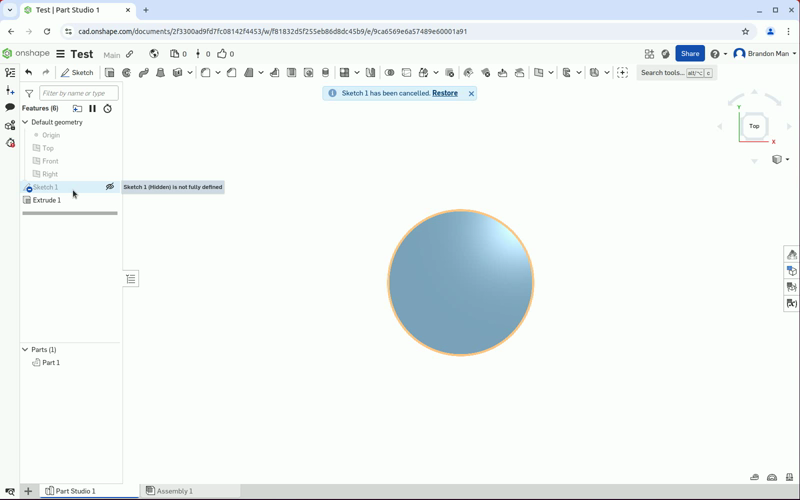
click(73, 189)
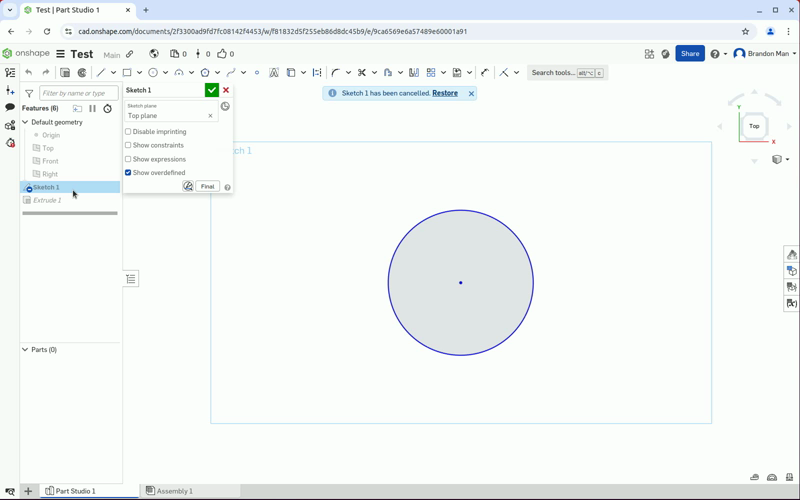
mouse_move(229, 92)
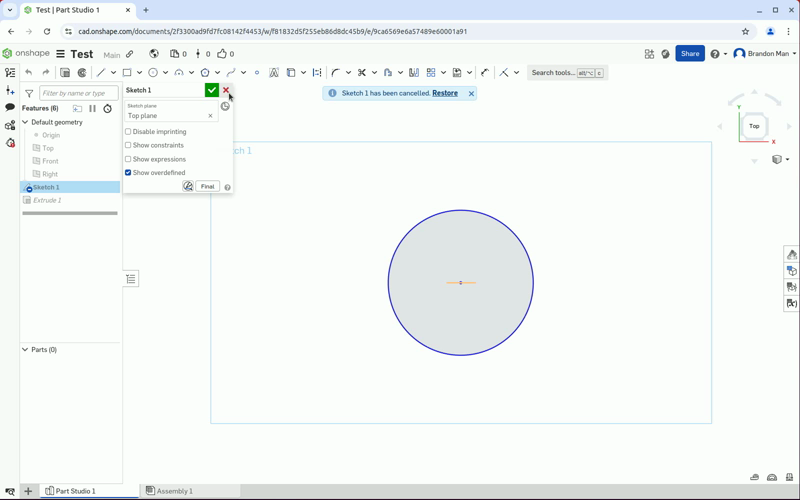
click(229, 92)
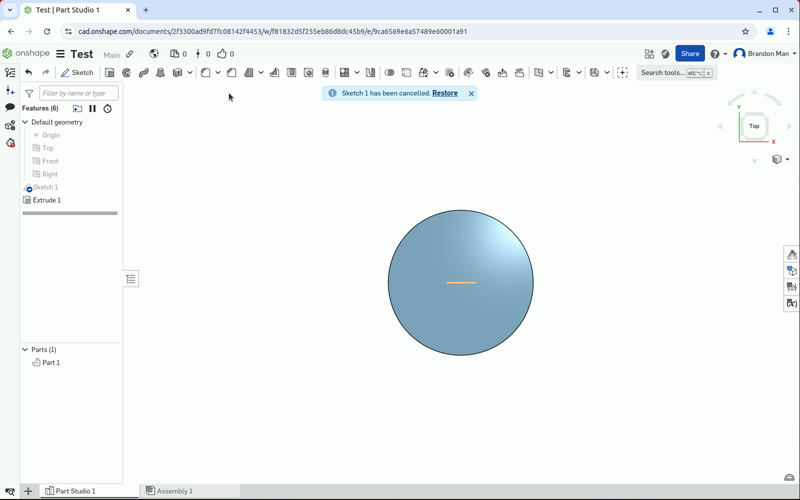
mouse_move(541, 75)
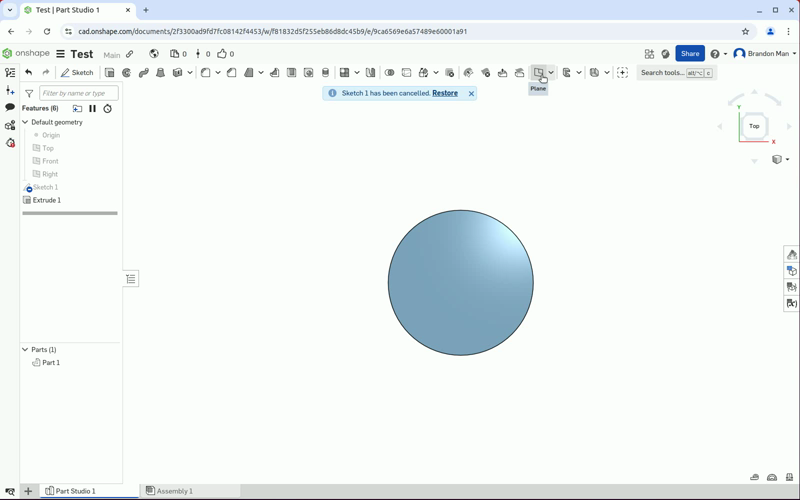
click(541, 75)
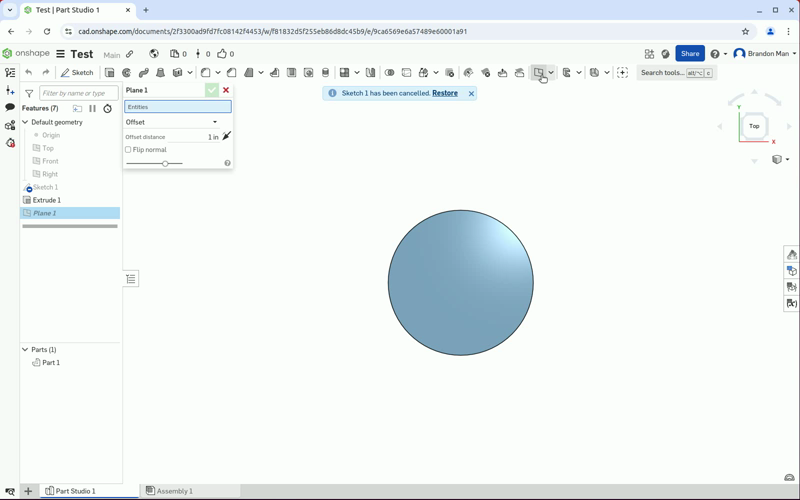
mouse_move(73, 150)
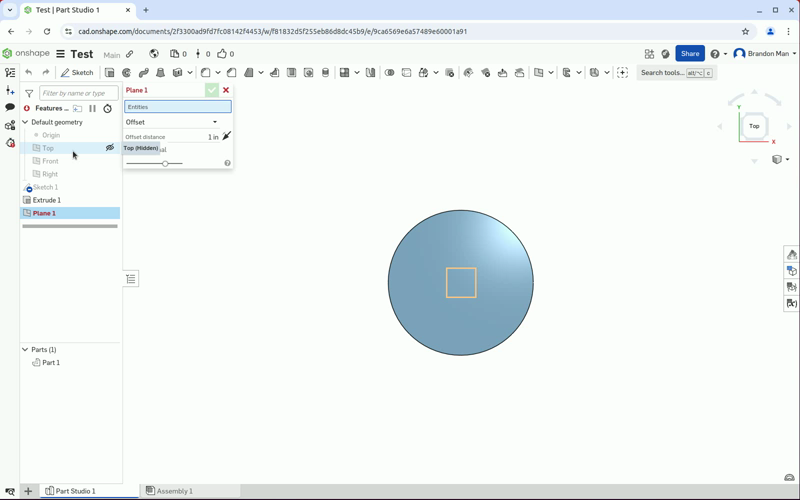
click(73, 150)
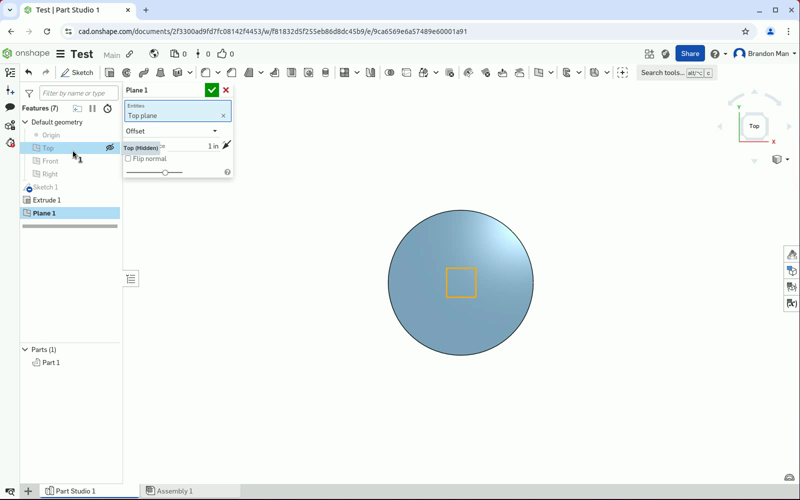
key(tab, 2)
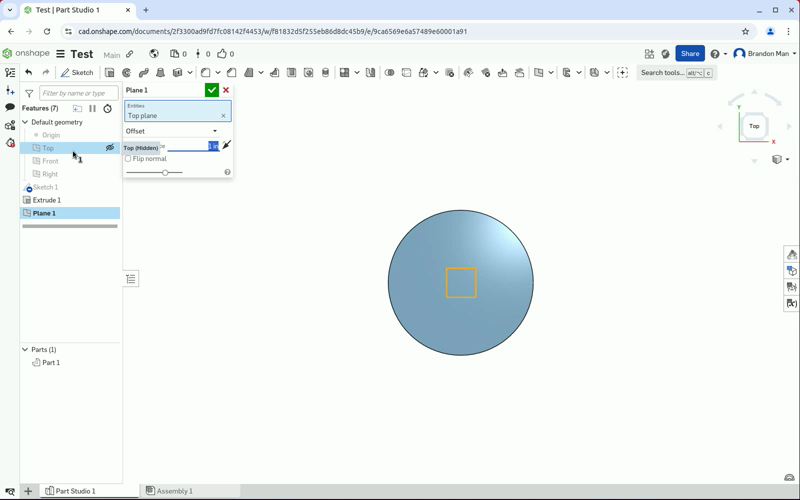
text(8.196)
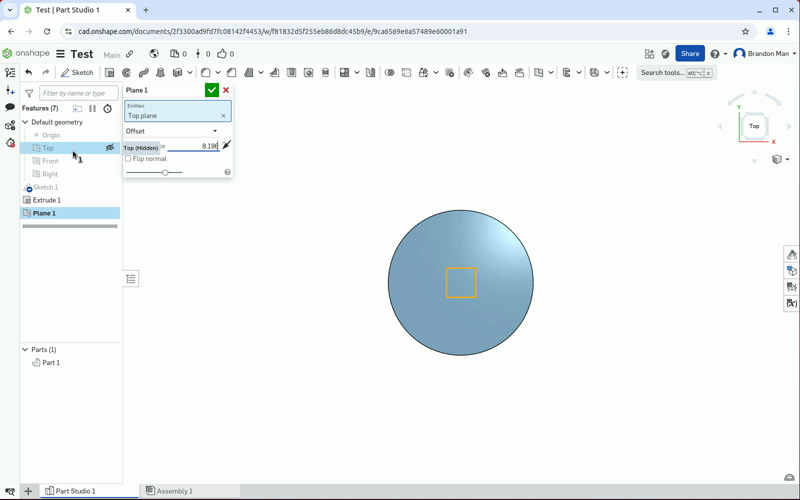
key(enter, 2)
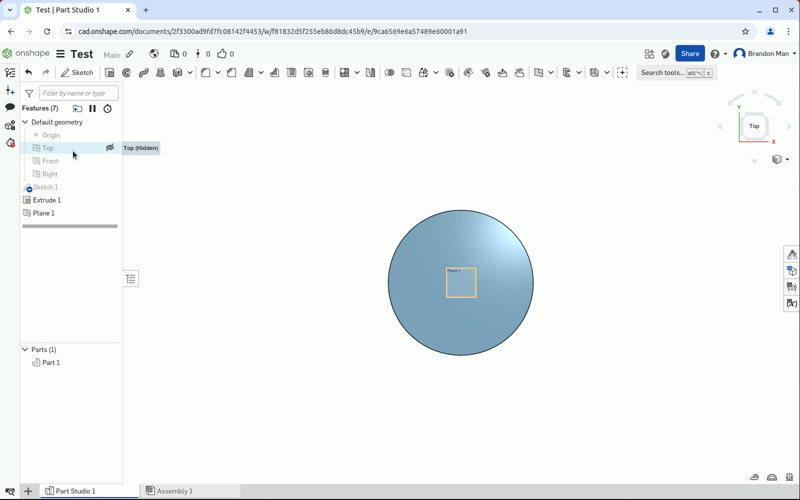
key(shift+s)
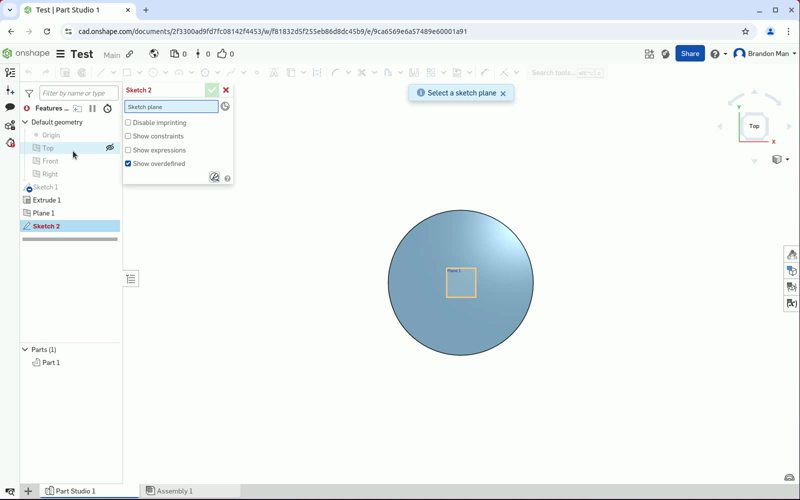
mouse_move(73, 215)
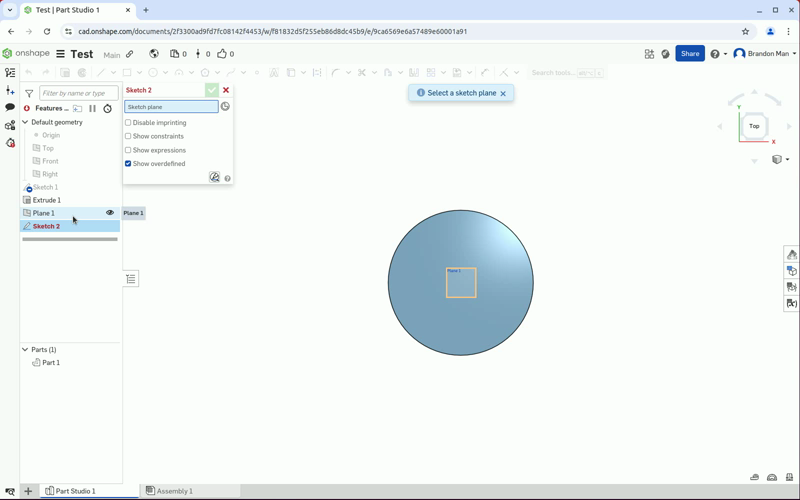
click(73, 215)
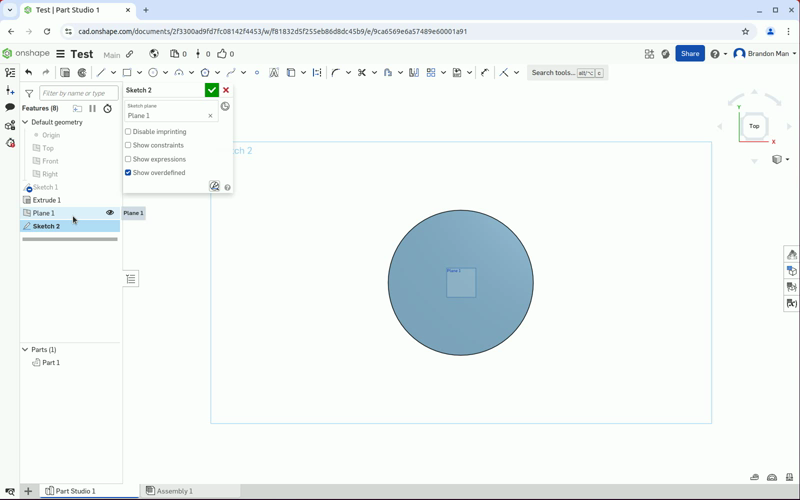
mouse_move(73, 352)
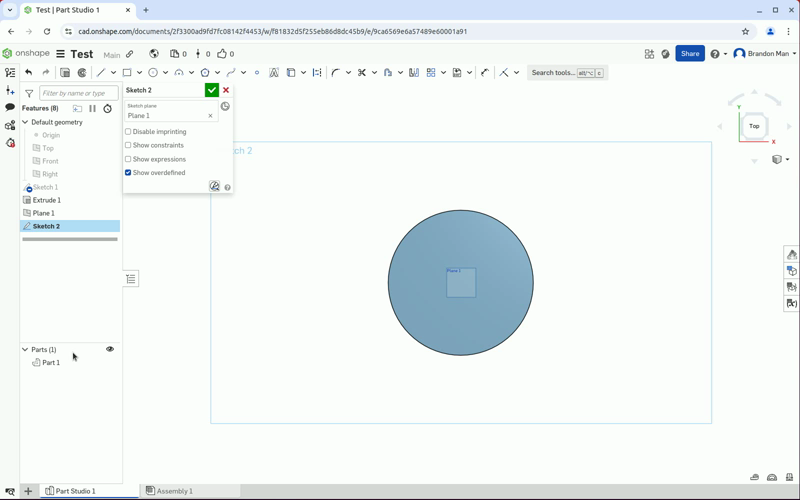
key(y)
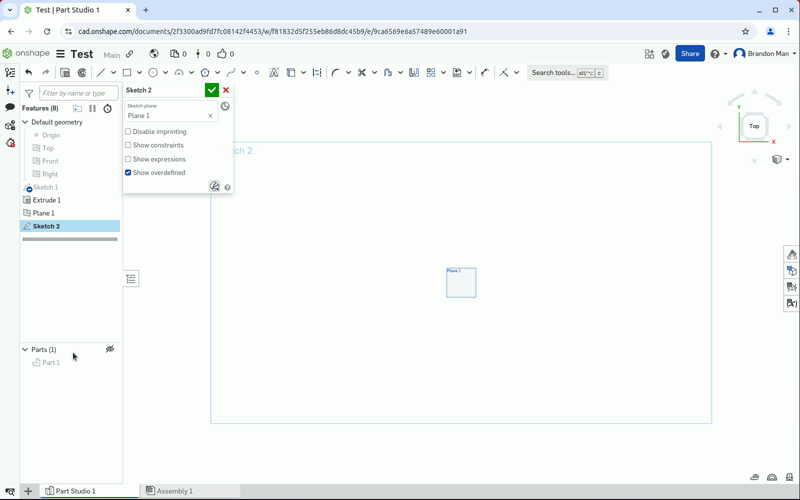
key(c)
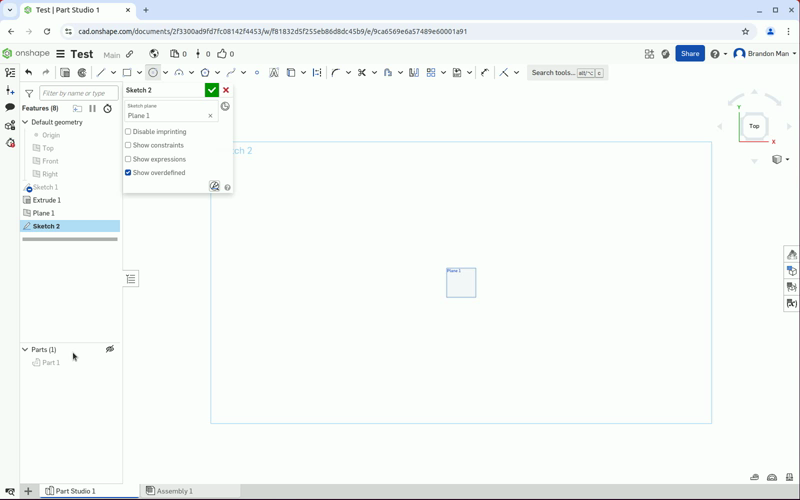
key_down(shift)
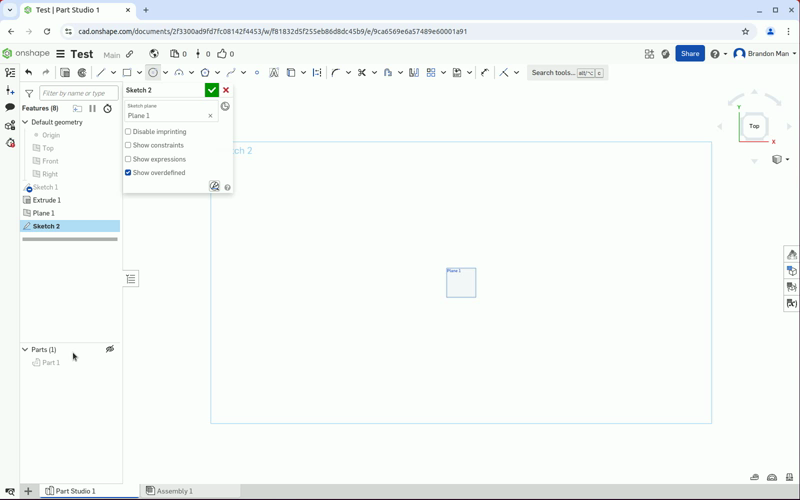
mouse_move(460, 282)
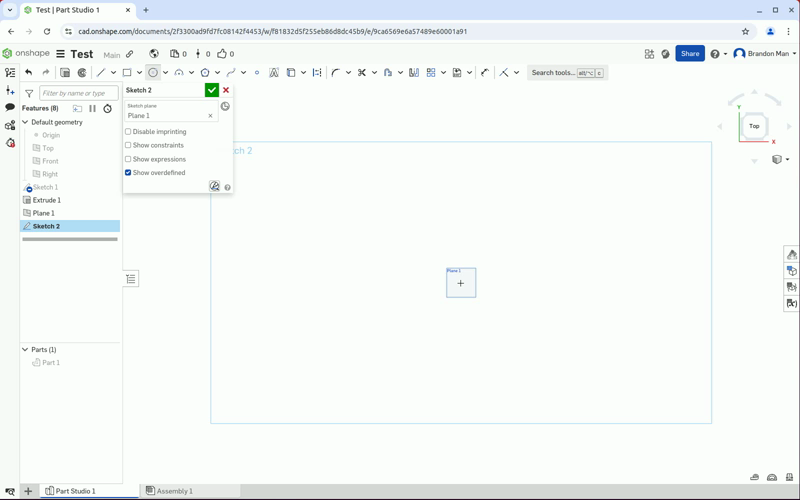
click(460, 282)
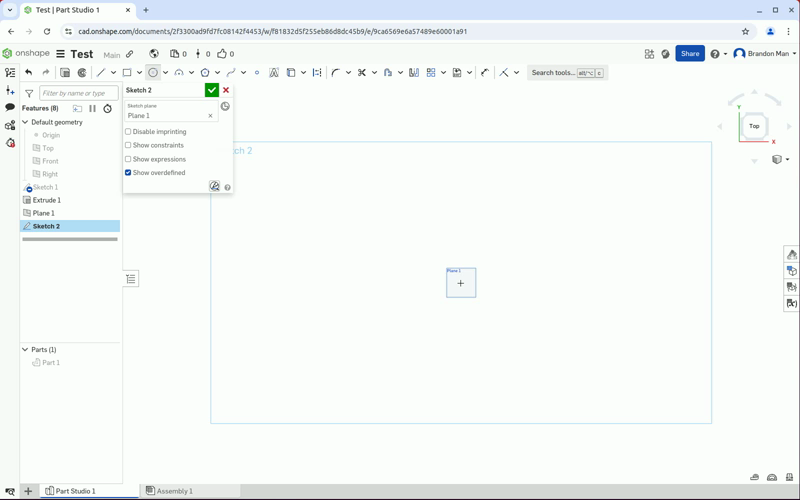
key_up(shift)
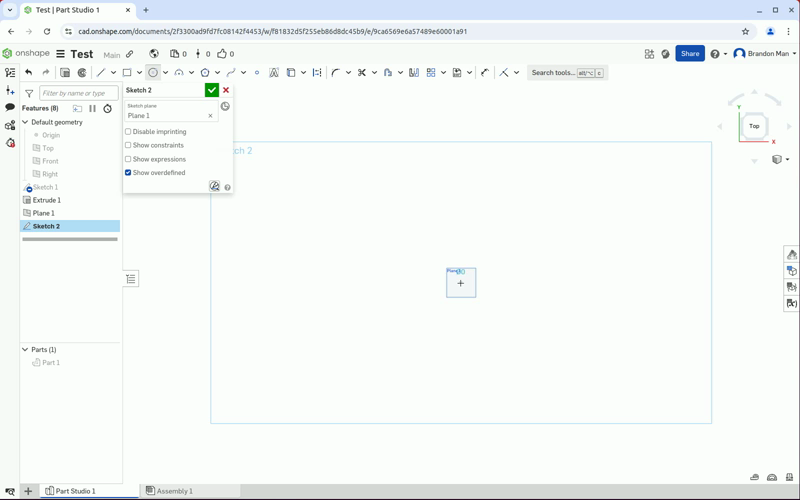
mouse_move(511, 282)
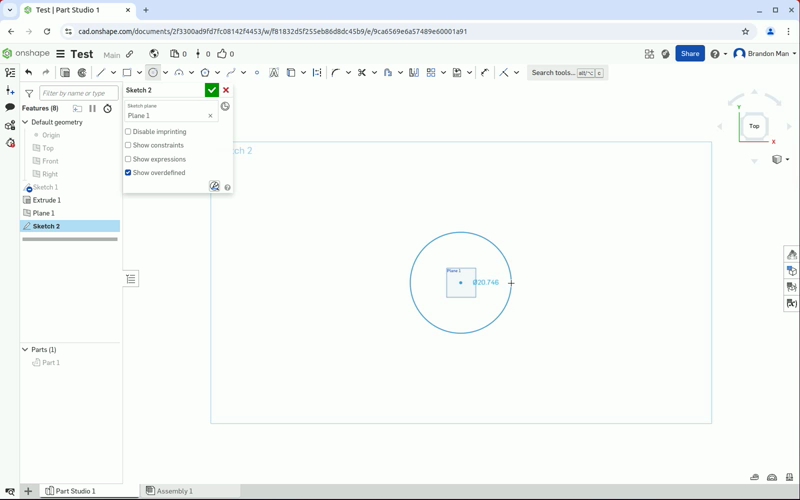
click(511, 282)
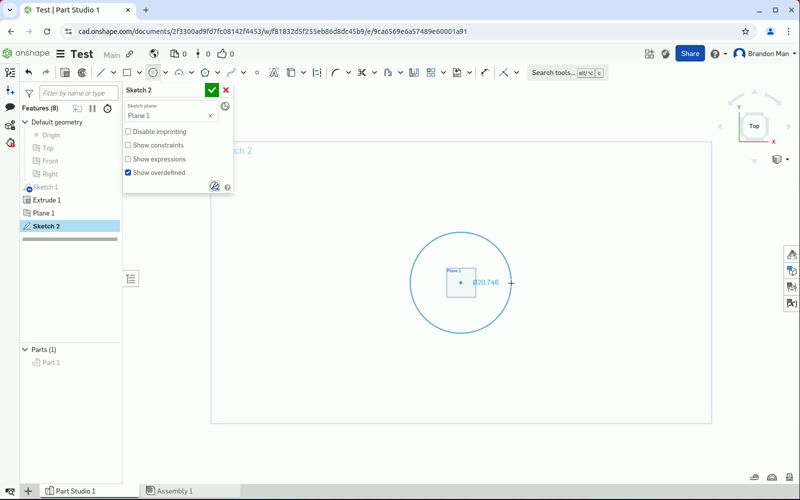
key(esc)
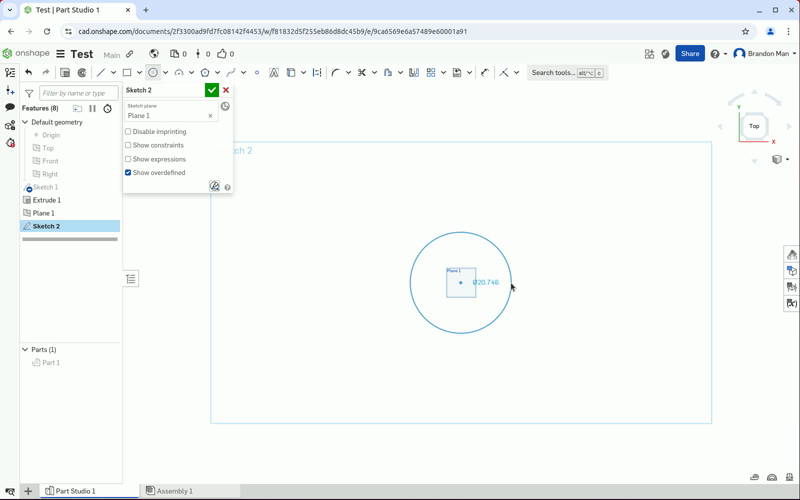
mouse_move(475, 321)
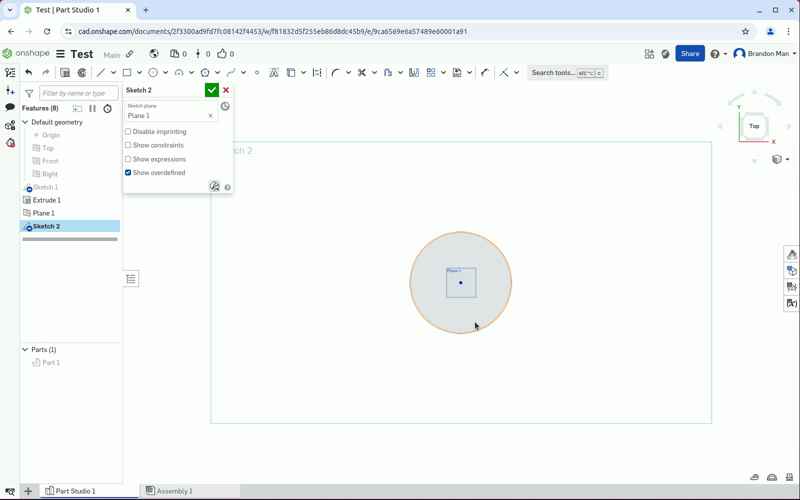
click(475, 321)
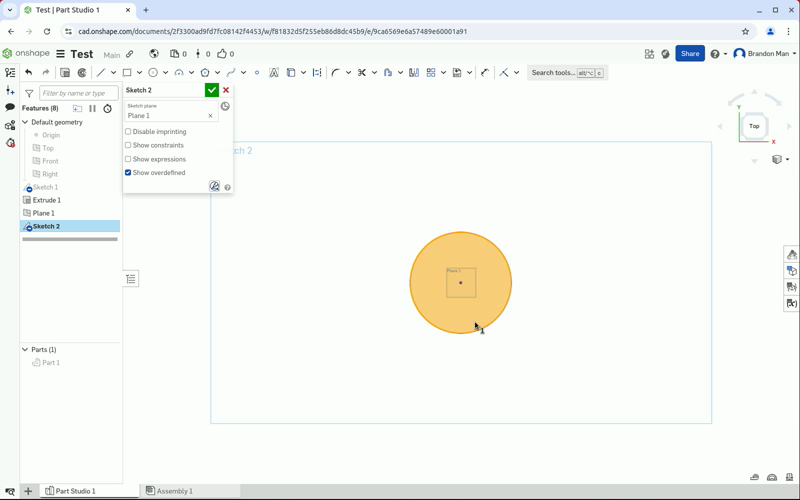
mouse_move(73, 352)
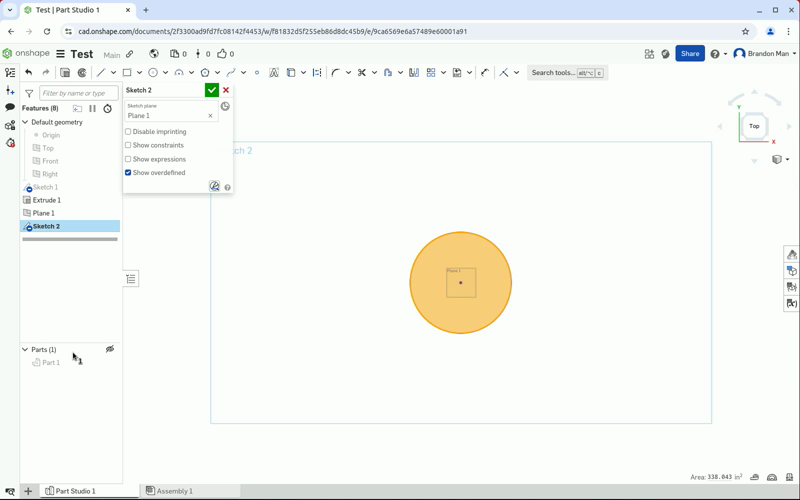
key(shift+y)
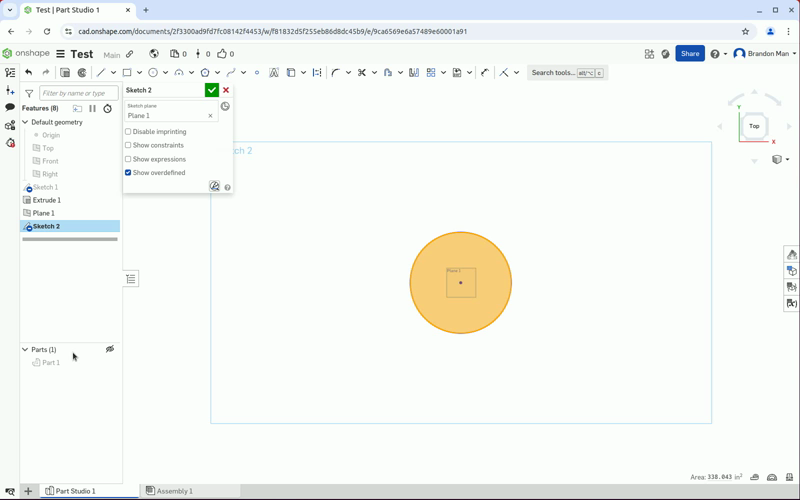
key(shift+e)
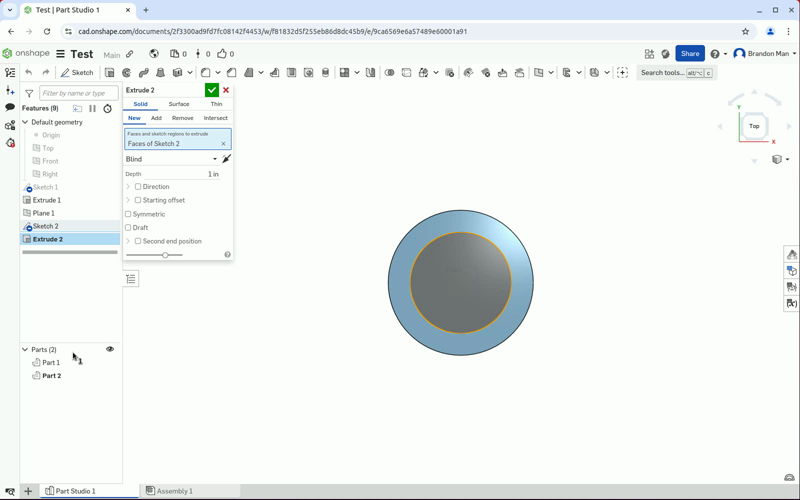
mouse_move(143, 106)
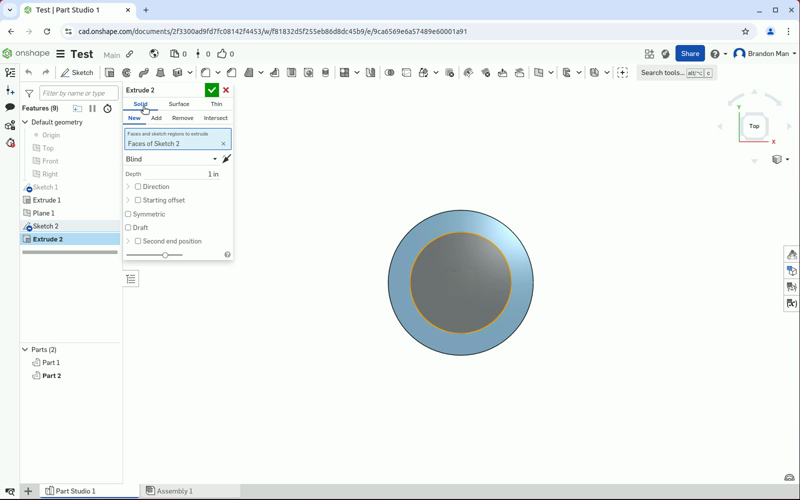
click(143, 106)
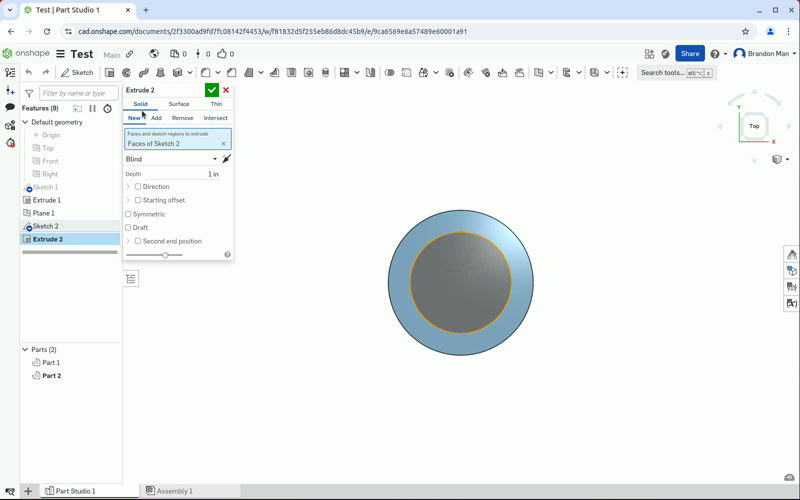
mouse_move(137, 120)
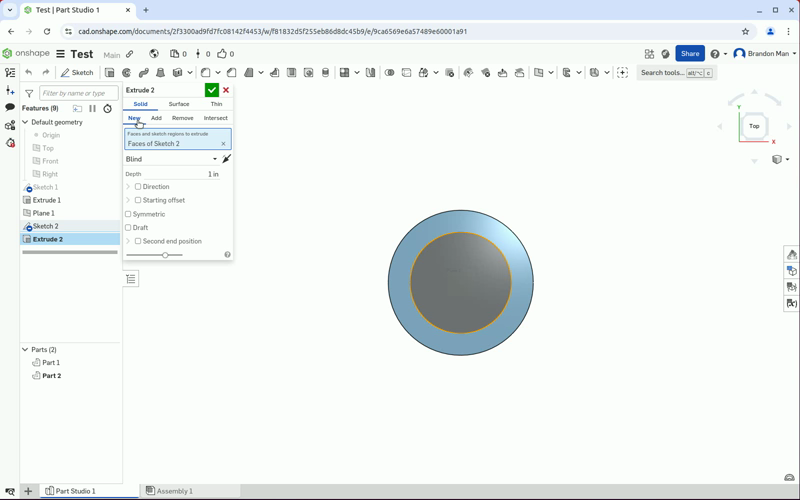
click(137, 120)
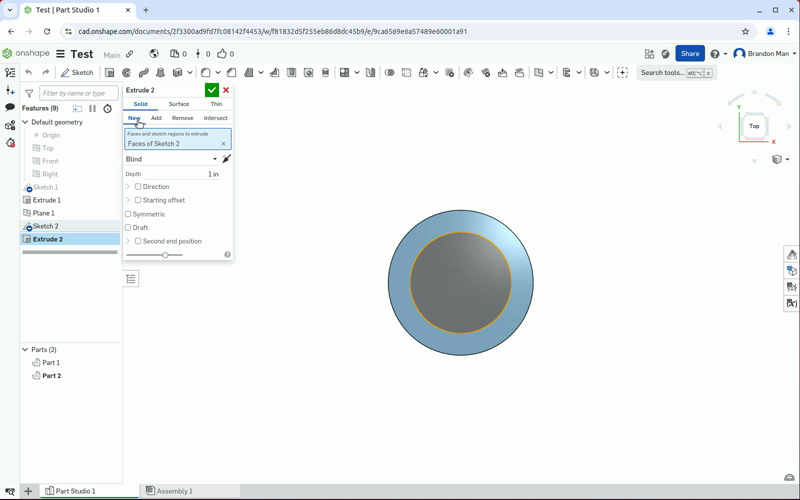
key(tab, 4)
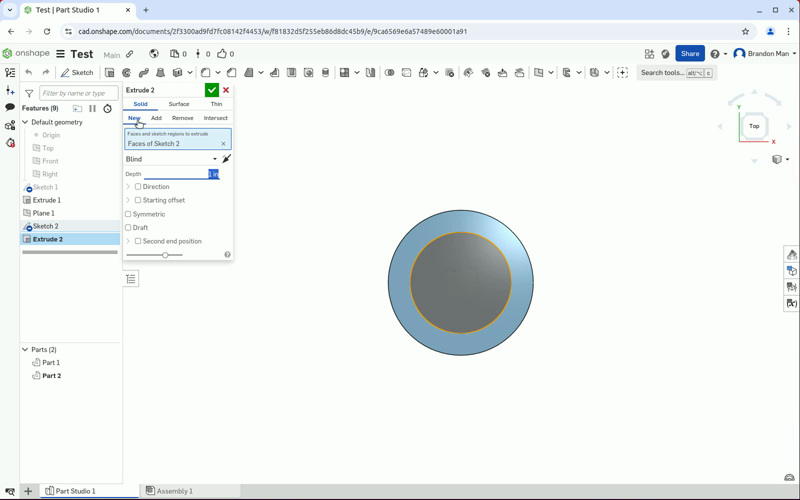
text(11.554)
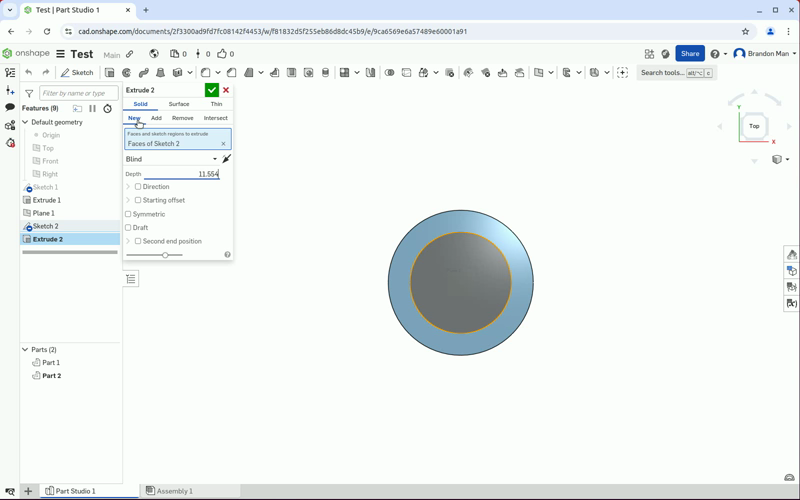
key(enter)
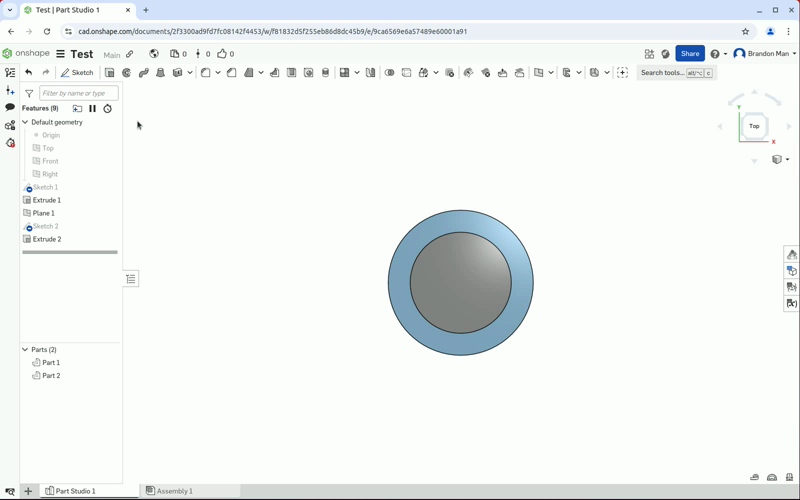
key(shift+h)
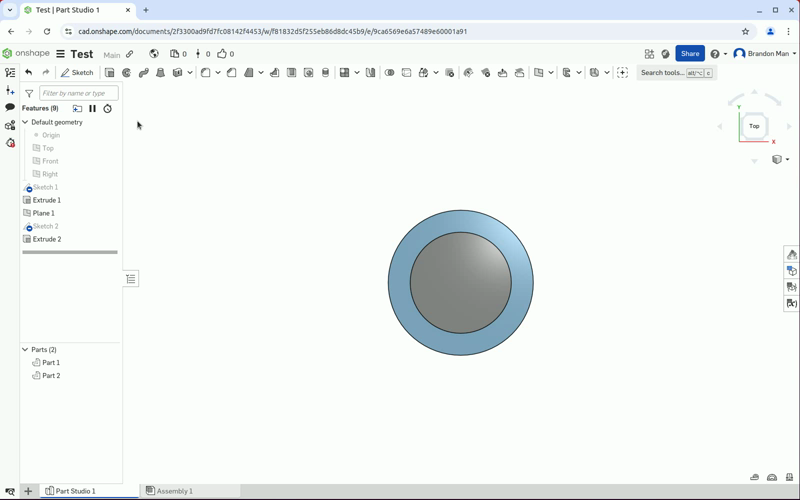
key(shift+h)
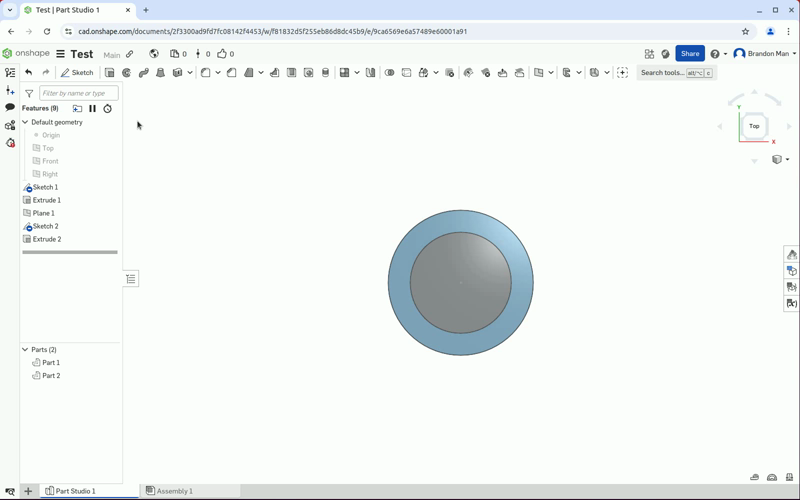
key(shift+7)
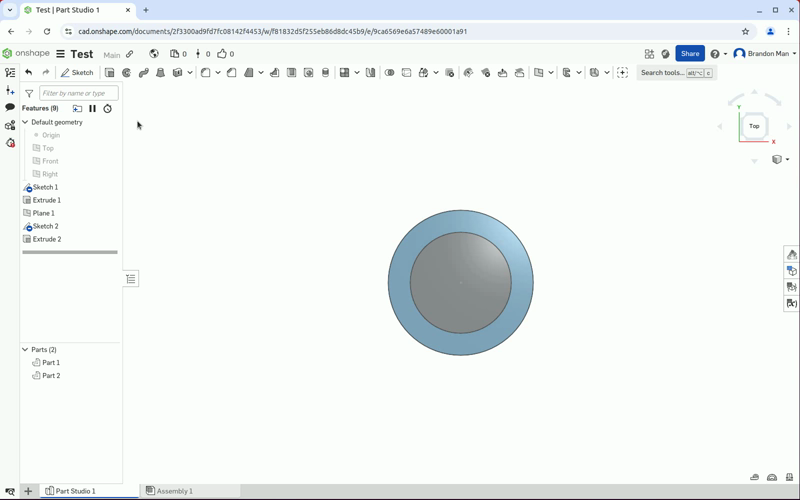
key(up, 3)
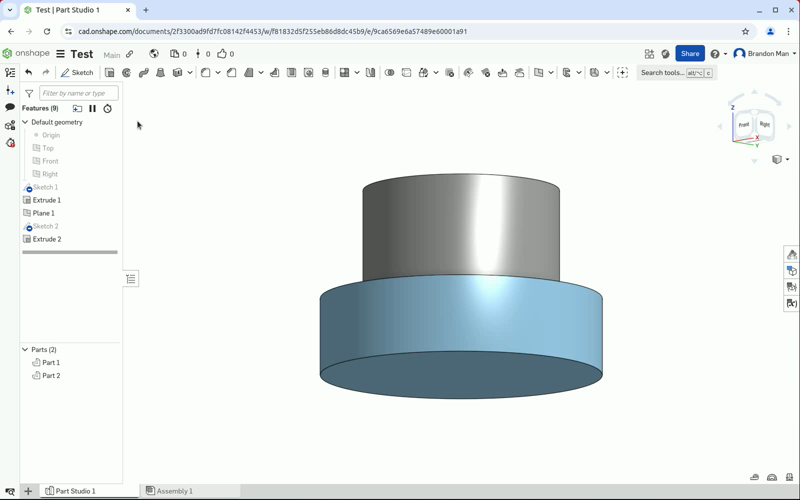
key(left, 3)
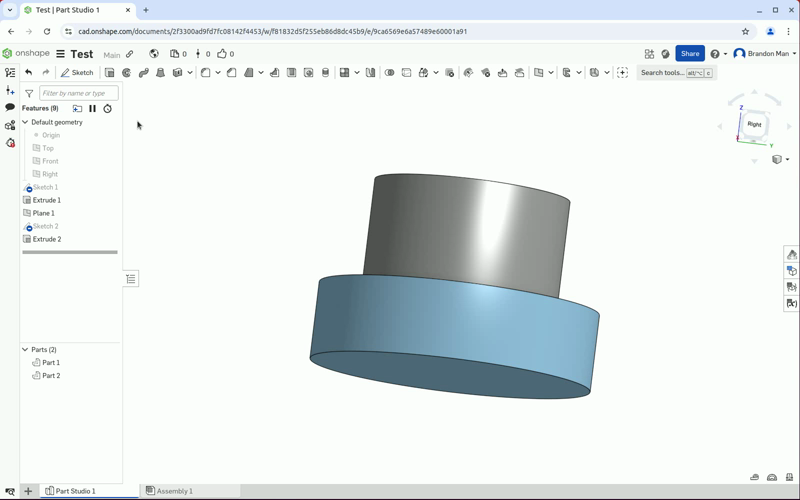
key(right, 3)
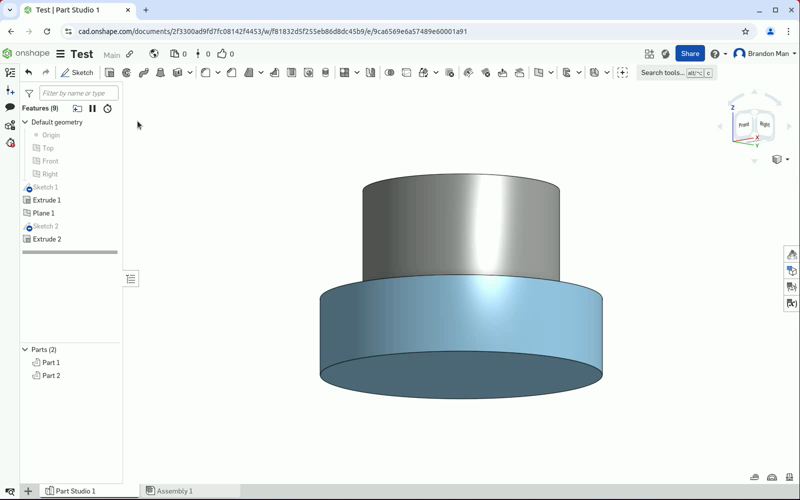
key(down, 3)
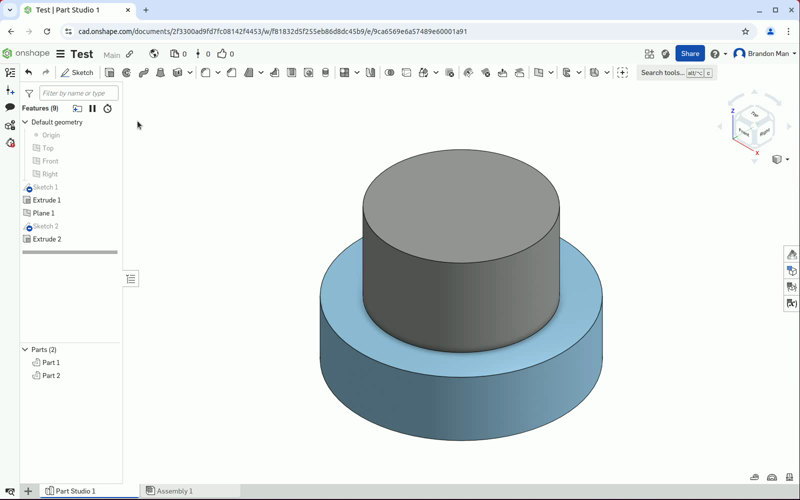
mouse_move(73, 189)
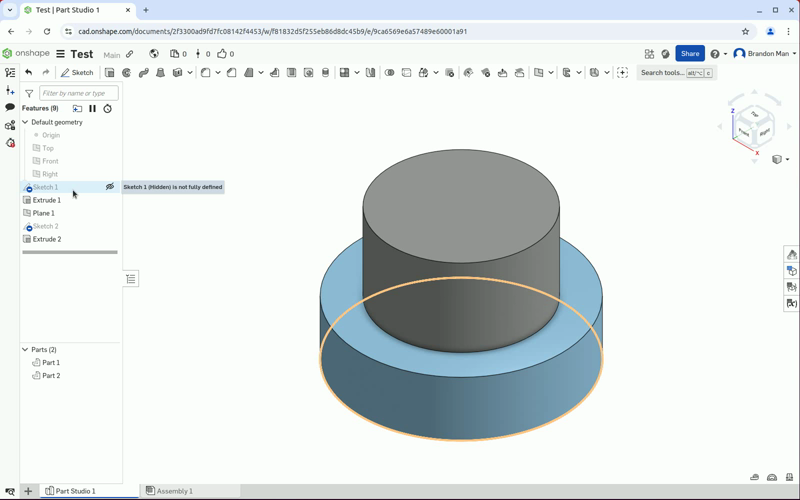
click(73, 189)